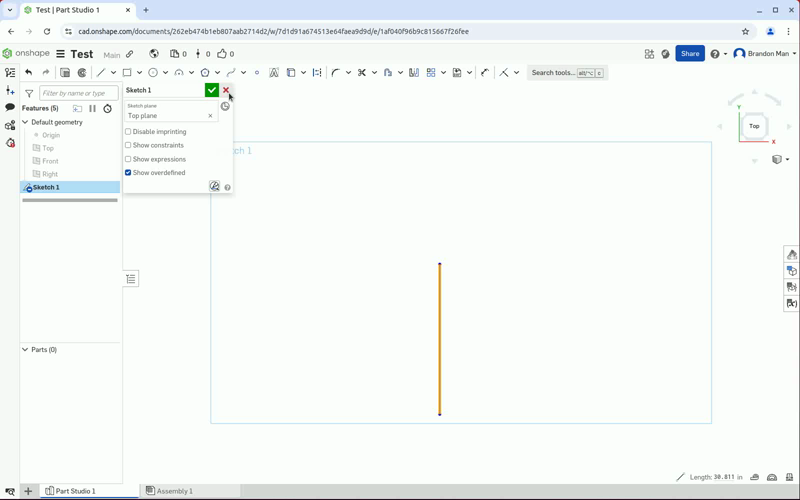
key(shift+h)
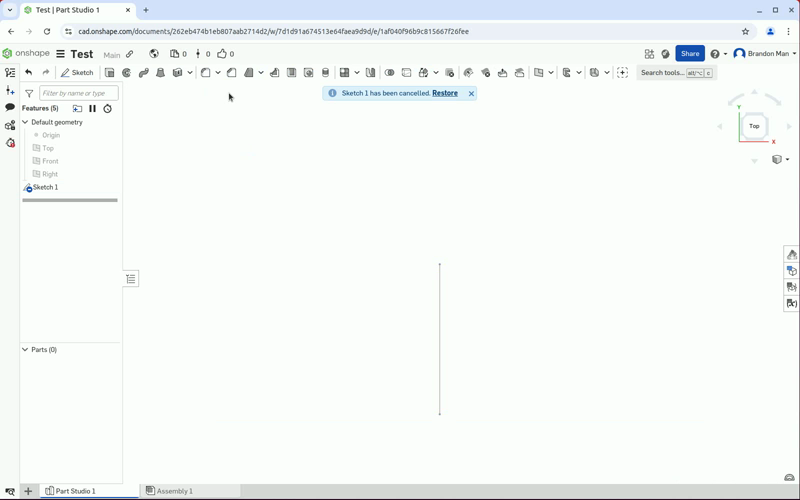
key(shift+s)
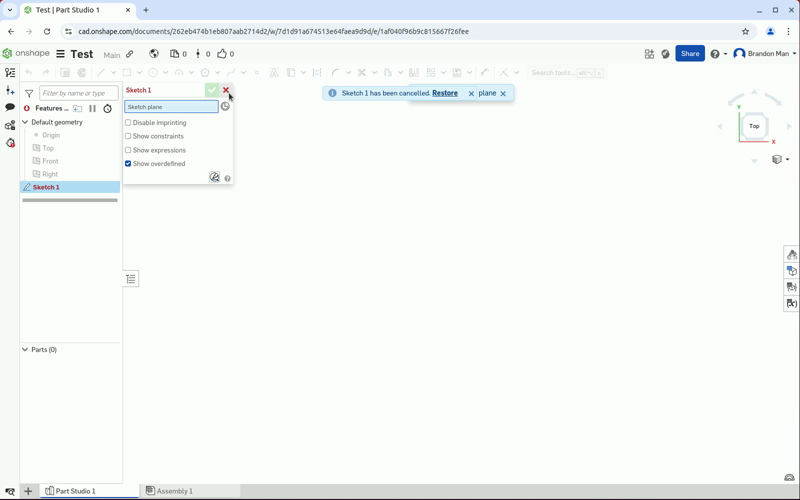
mouse_move(73, 150)
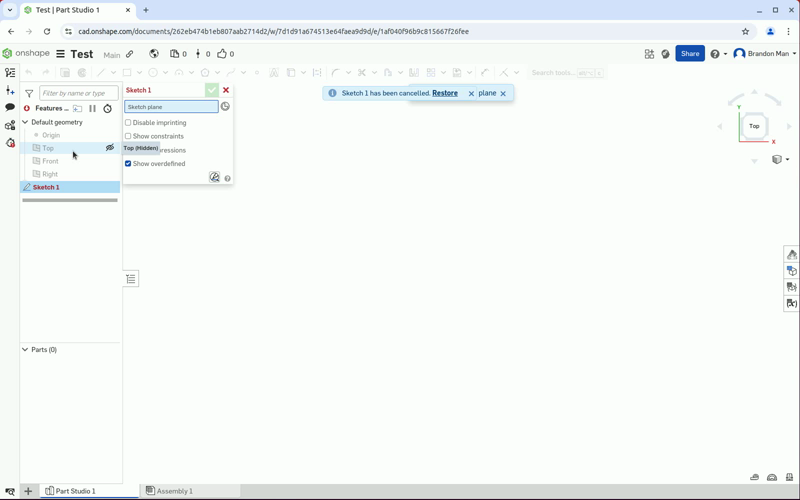
click(73, 150)
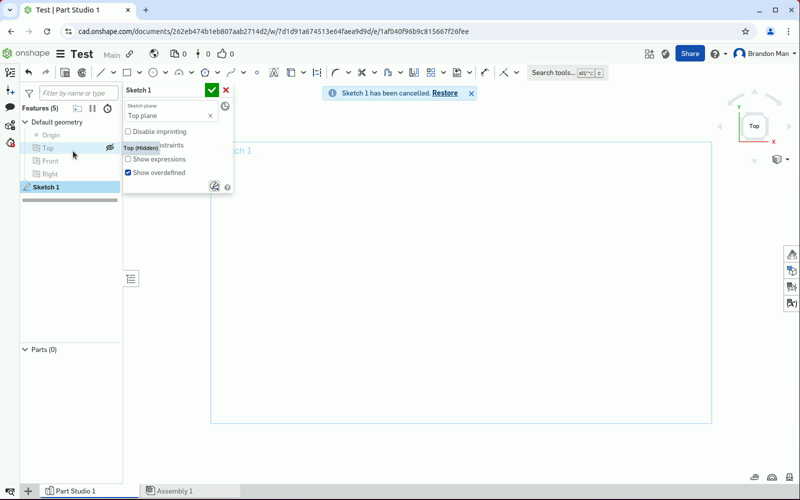
mouse_move(73, 352)
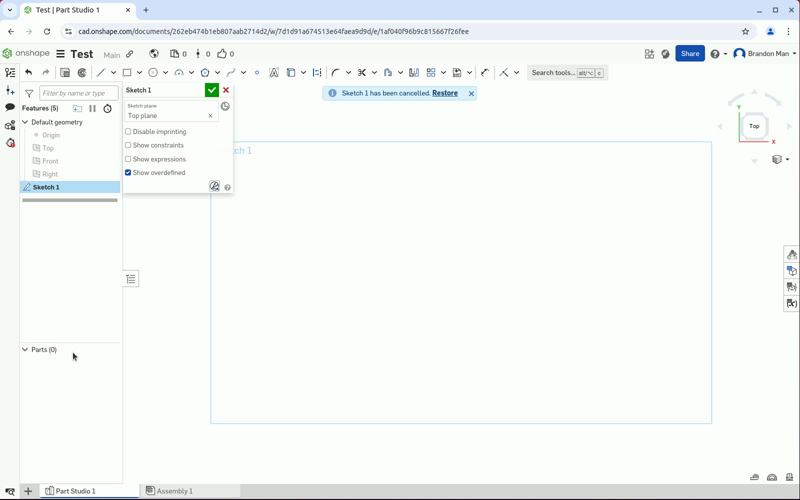
key(y)
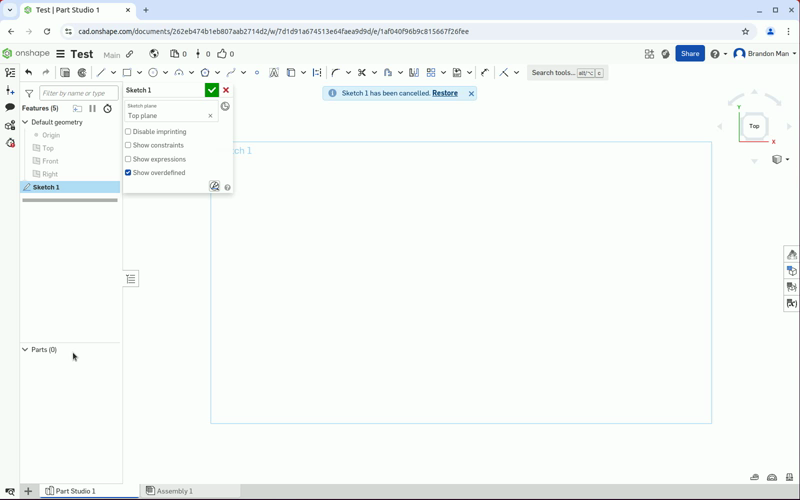
key(c)
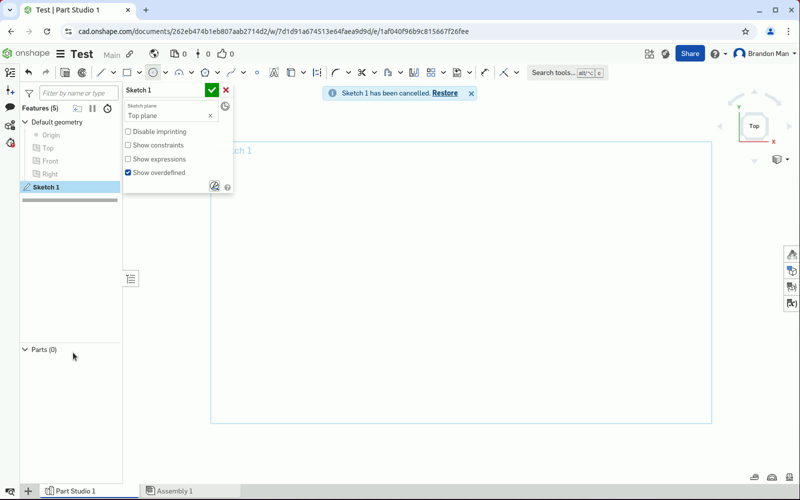
key_down(shift)
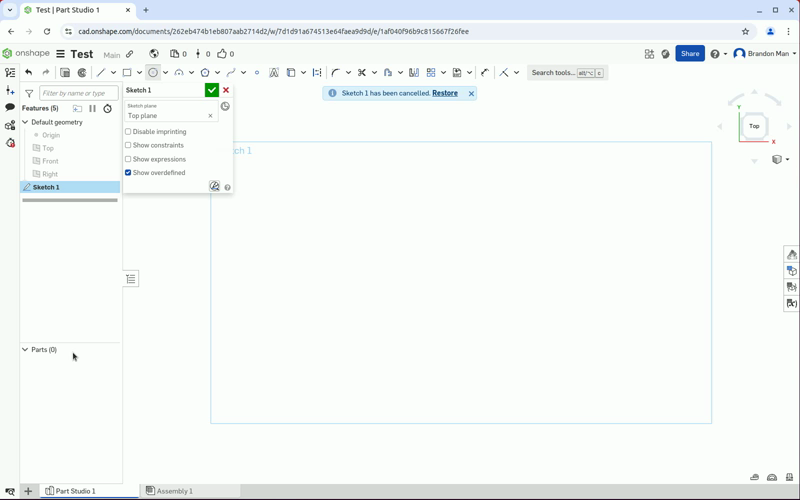
mouse_move(461, 282)
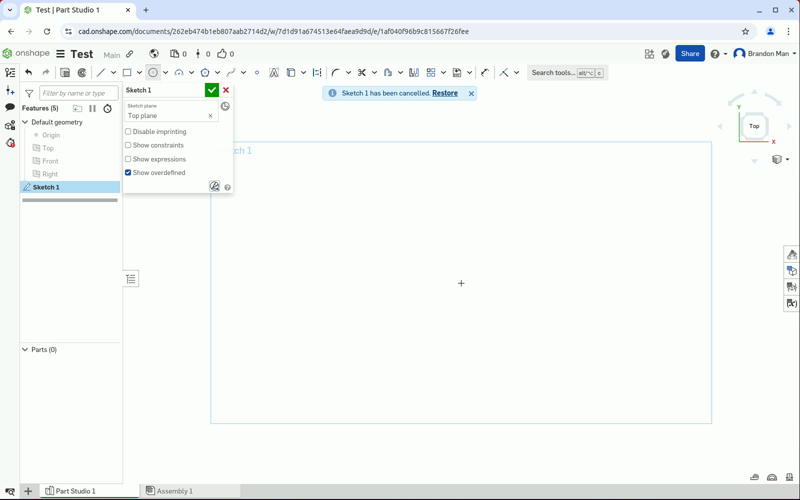
click(461, 282)
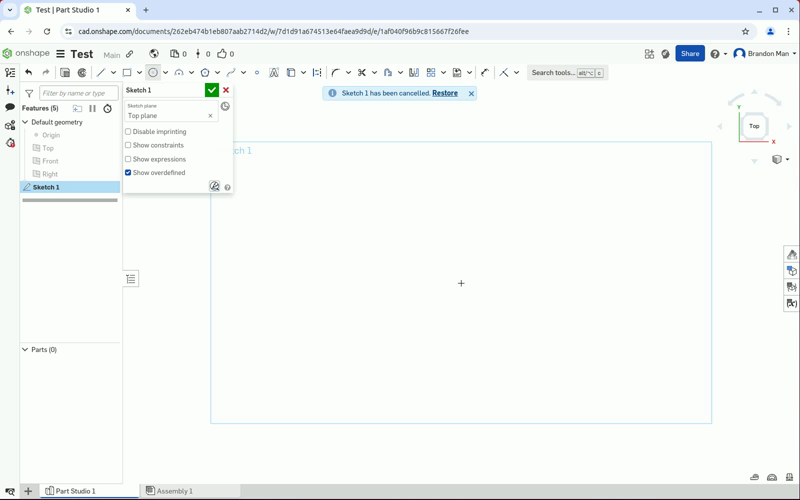
key_up(shift)
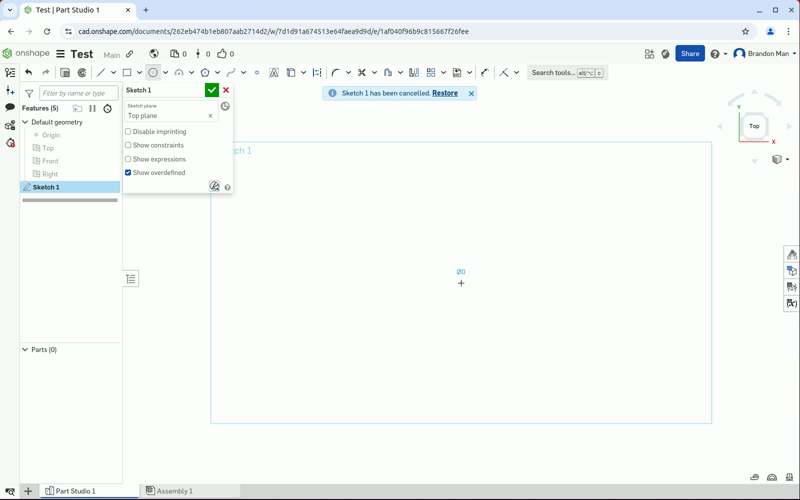
mouse_move(526, 282)
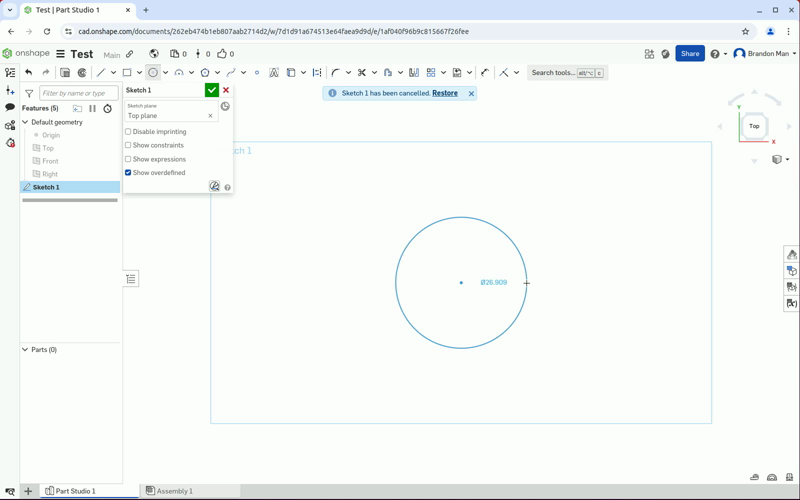
click(526, 282)
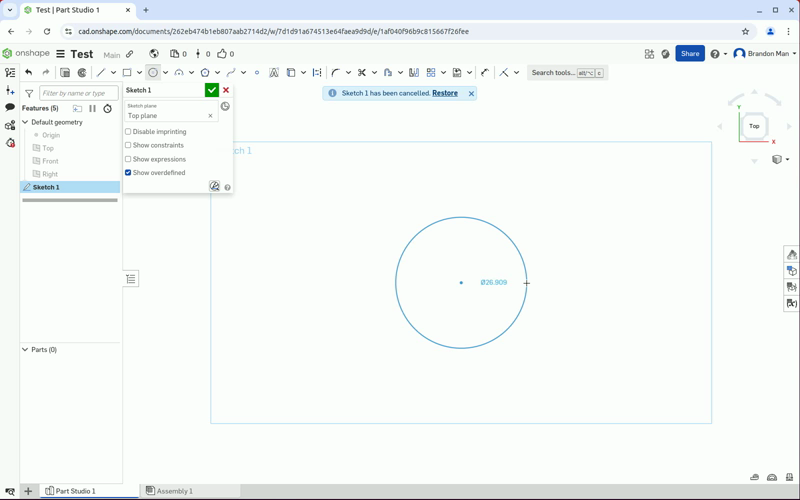
key(esc)
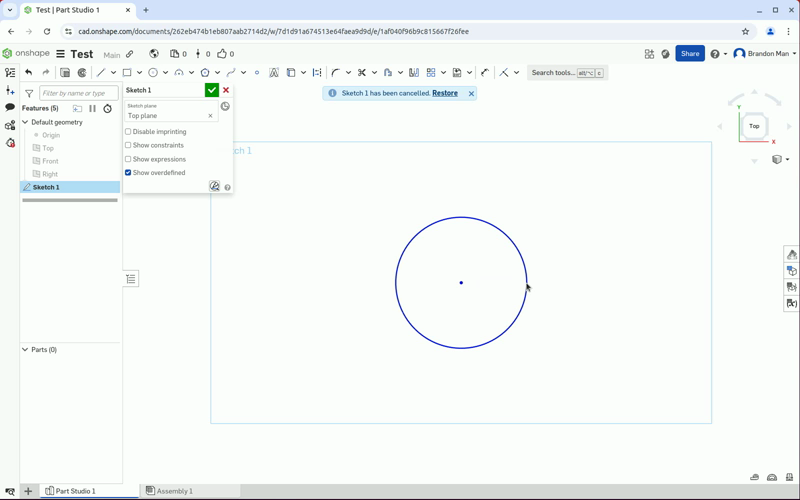
key(c)
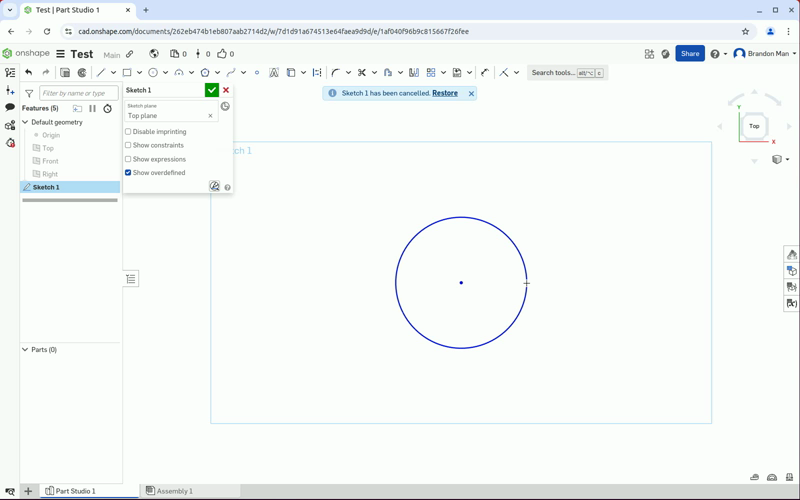
key_down(shift)
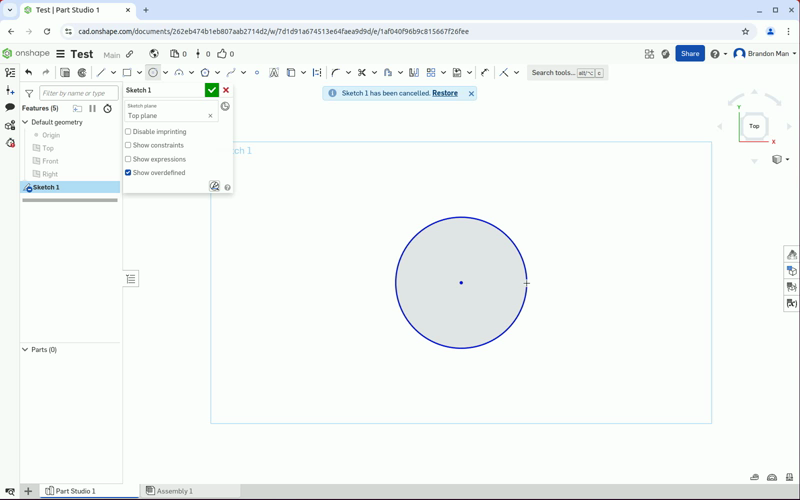
mouse_move(461, 282)
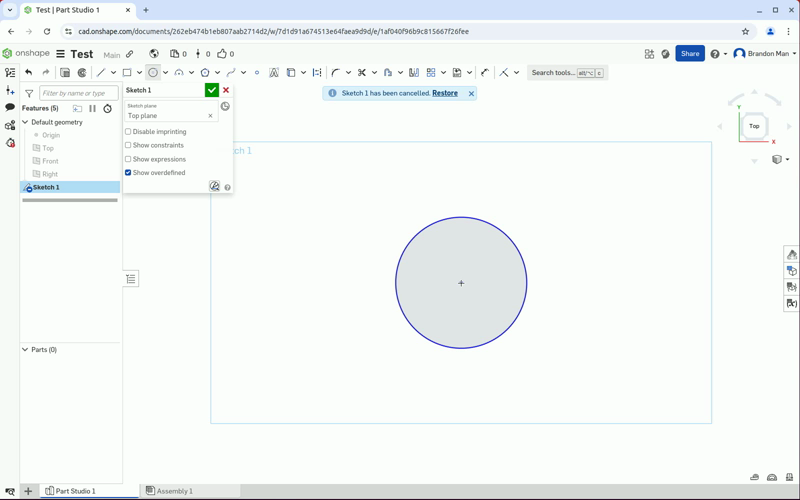
click(461, 282)
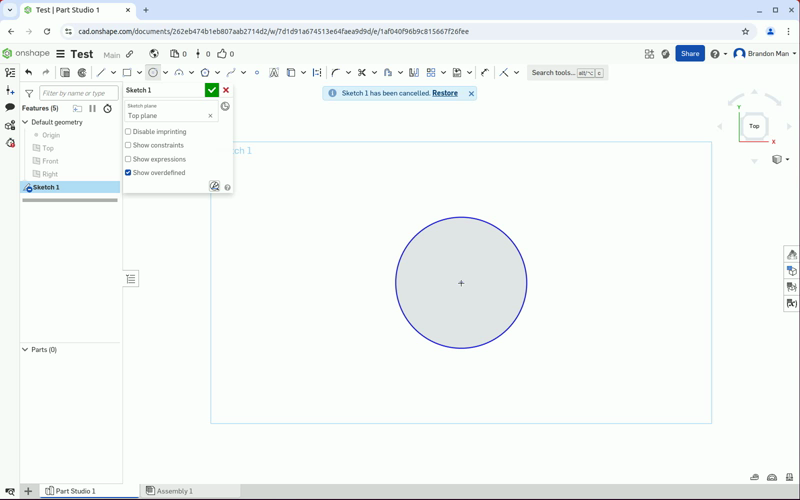
key_up(shift)
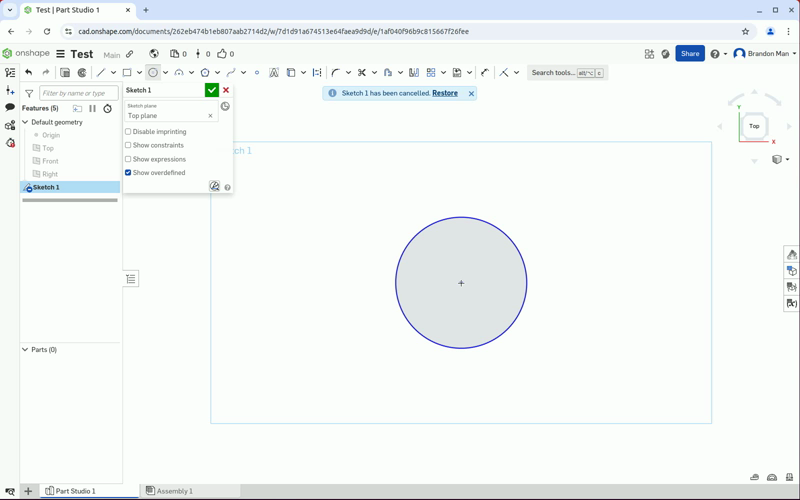
mouse_move(510, 282)
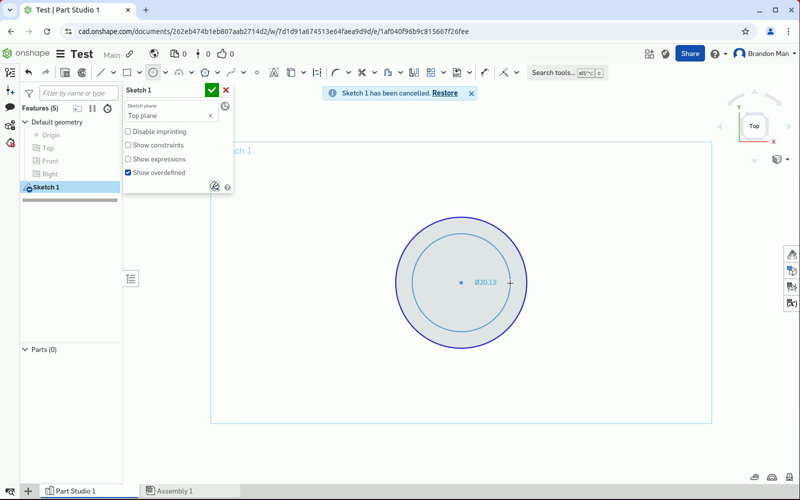
click(510, 282)
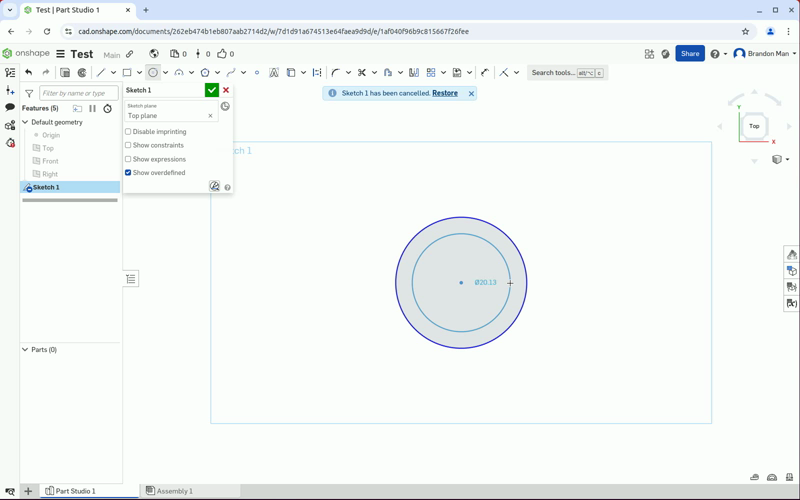
key(esc)
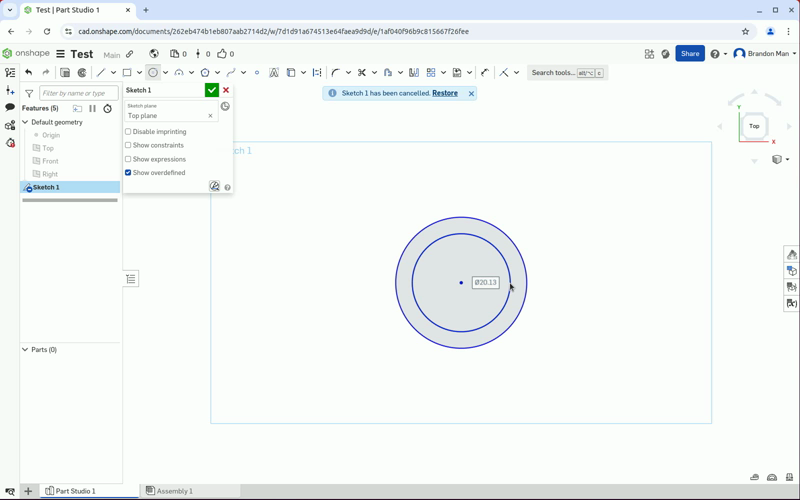
mouse_move(410, 316)
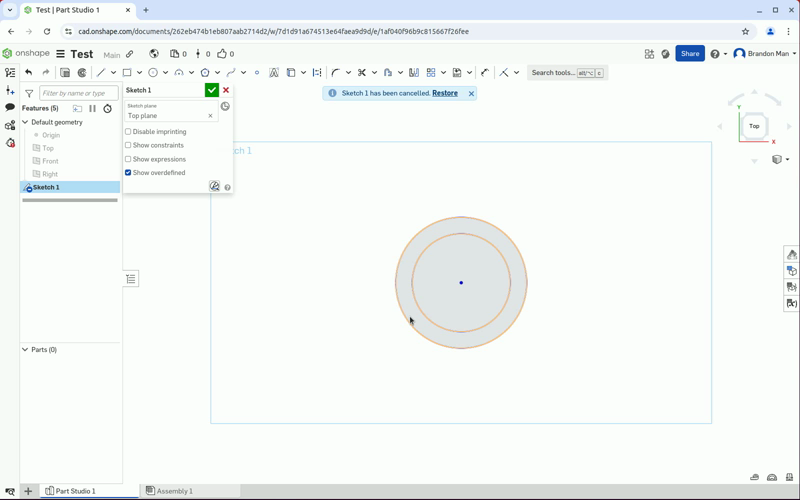
click(410, 316)
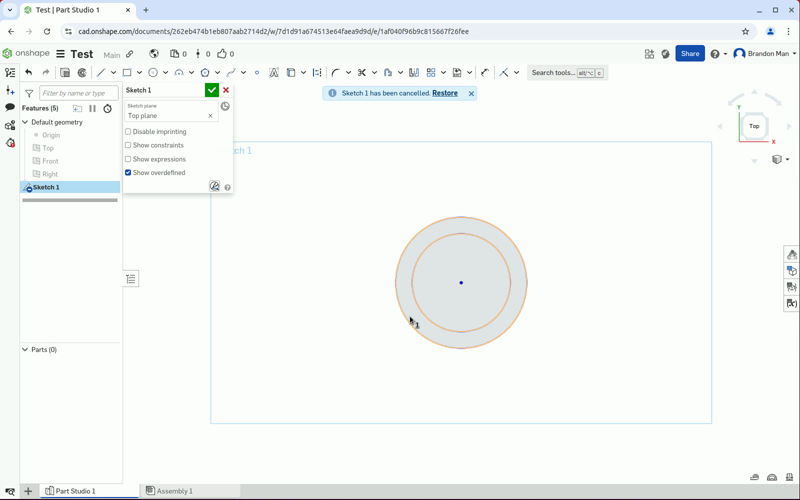
mouse_move(73, 352)
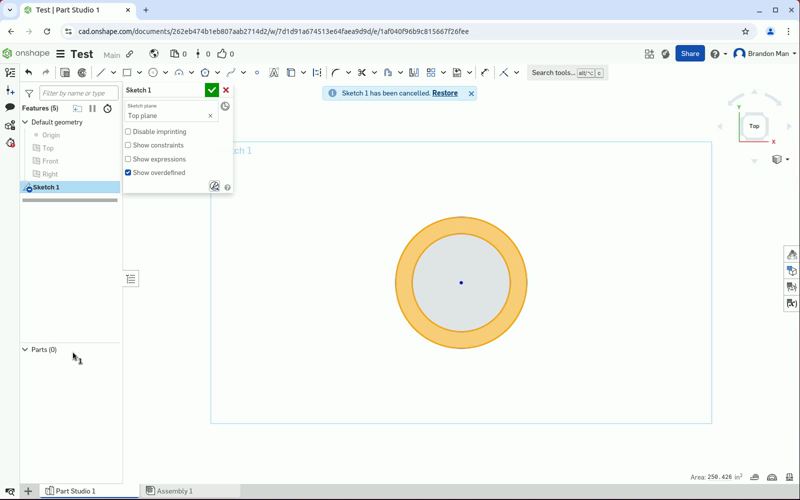
key(shift+y)
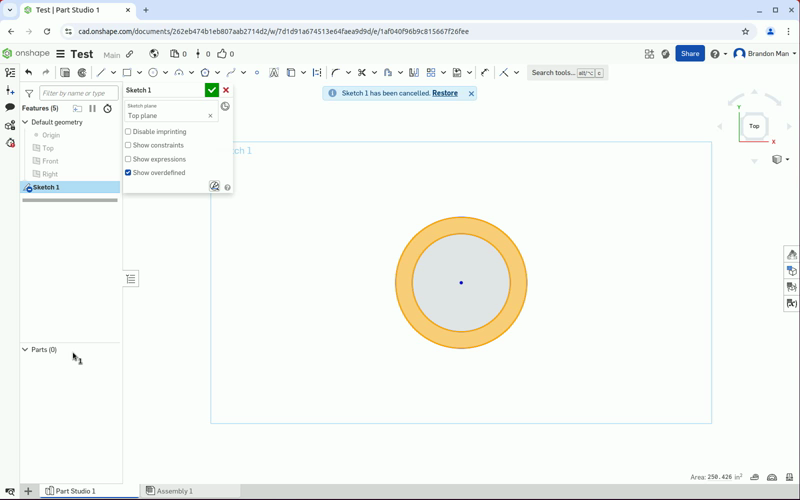
key(shift+e)
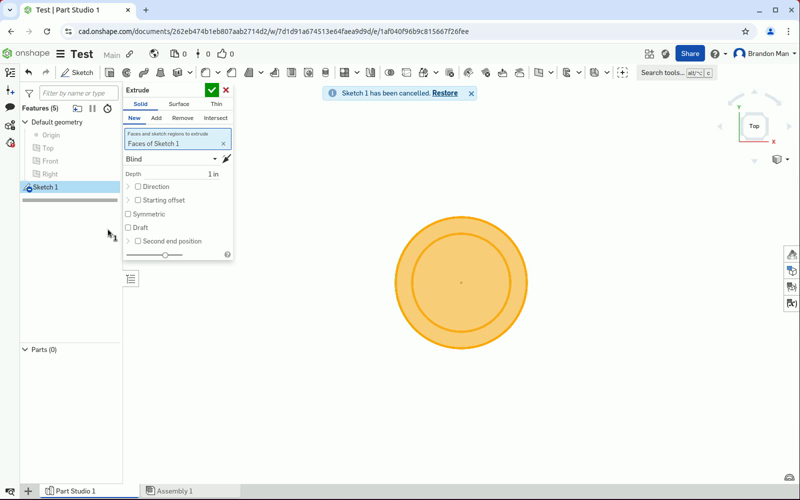
mouse_move(143, 106)
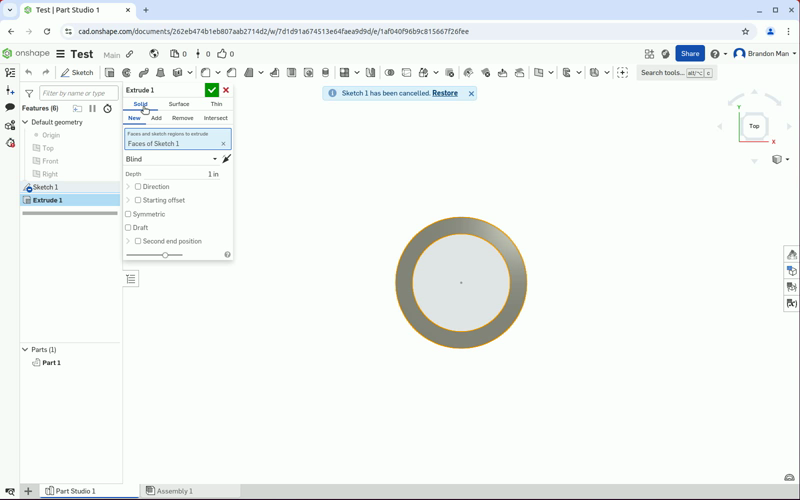
click(143, 106)
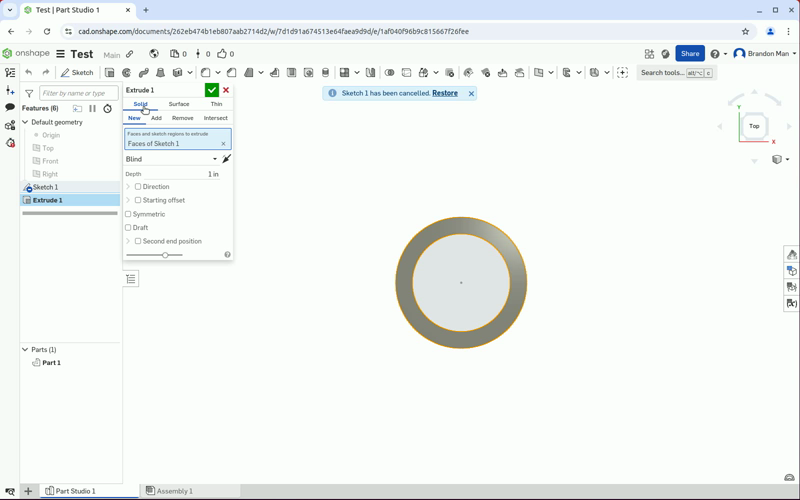
mouse_move(137, 120)
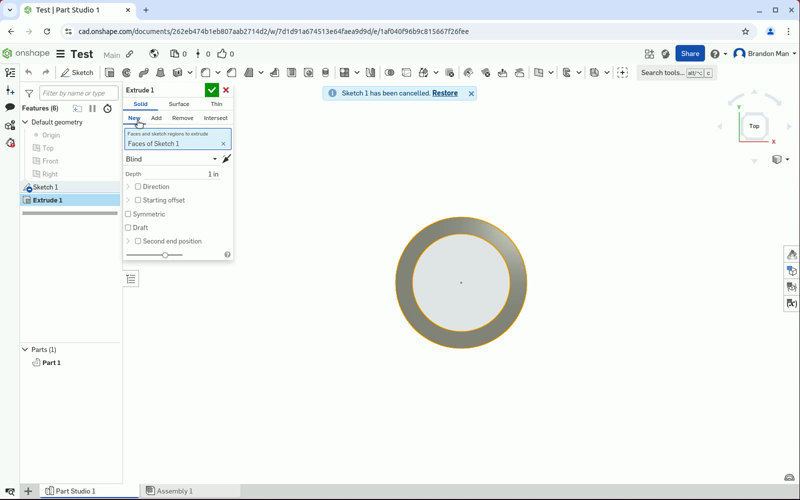
click(137, 120)
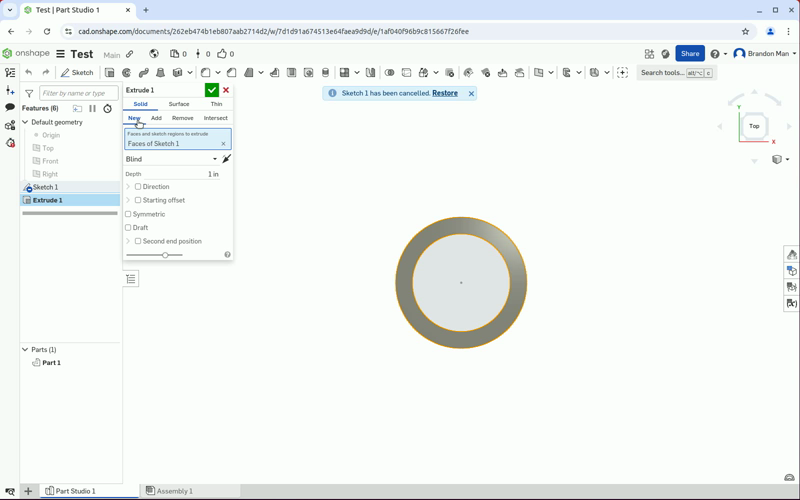
key(tab, 4)
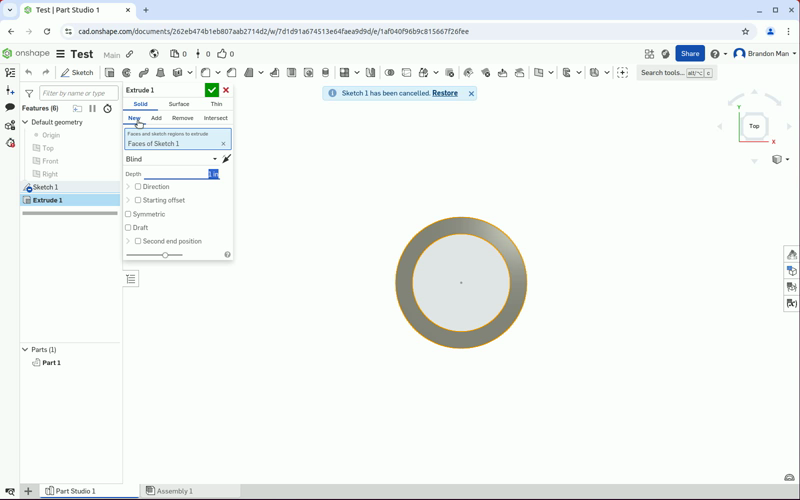
text(3.129)
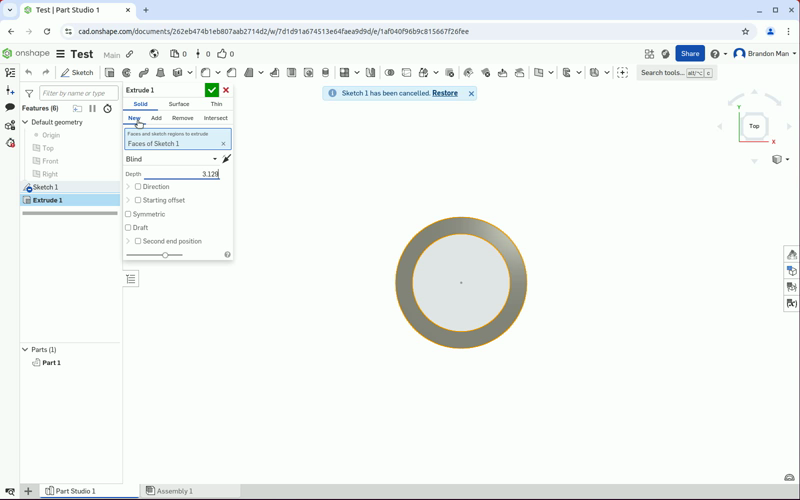
key(enter)
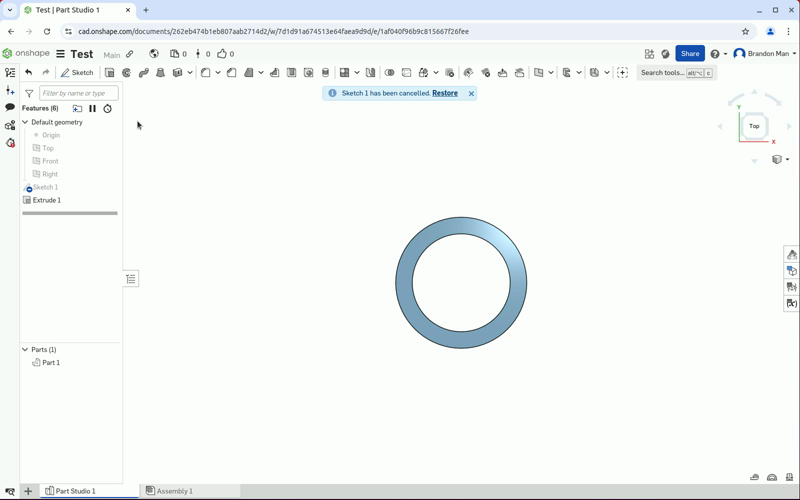
key(shift+h)
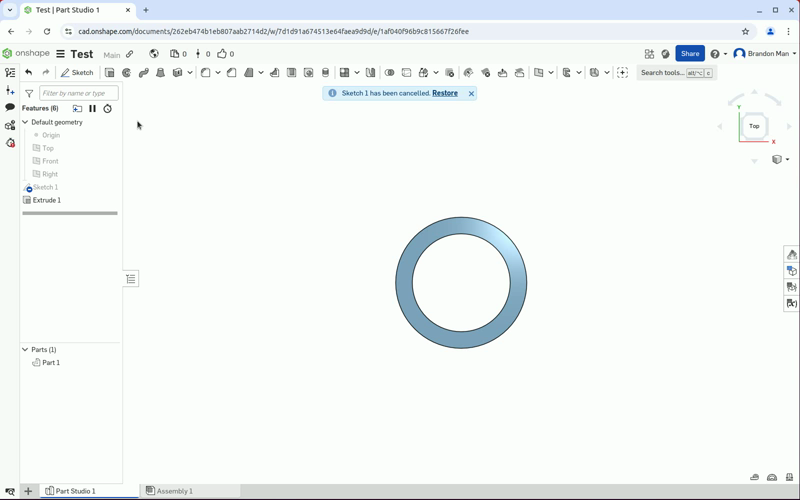
key(shift+h)
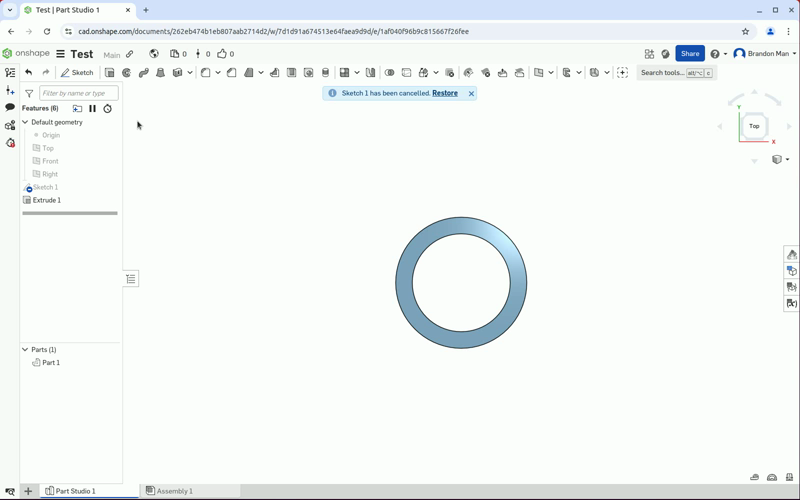
mouse_move(73, 189)
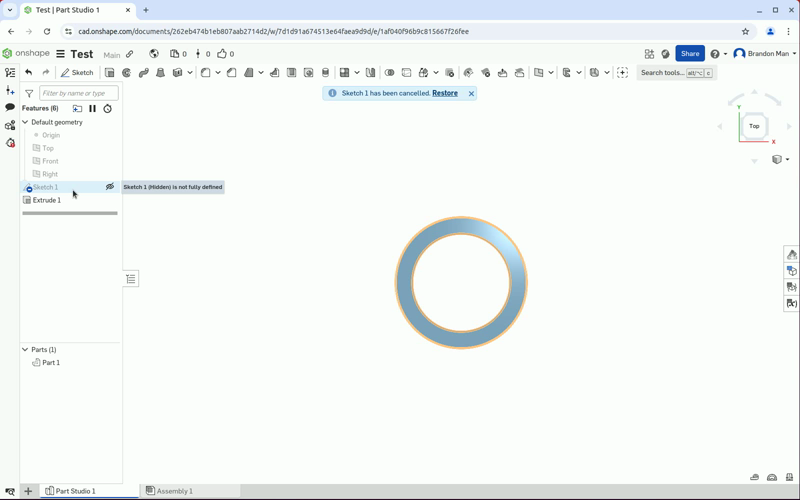
click(73, 189)
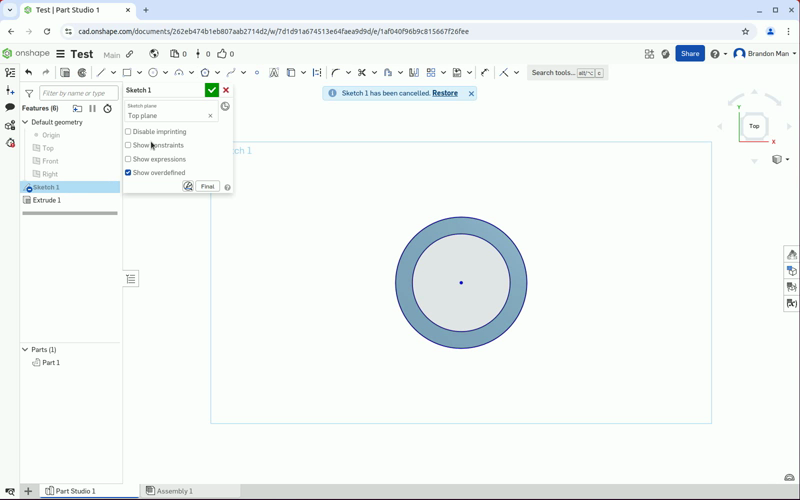
mouse_move(229, 92)
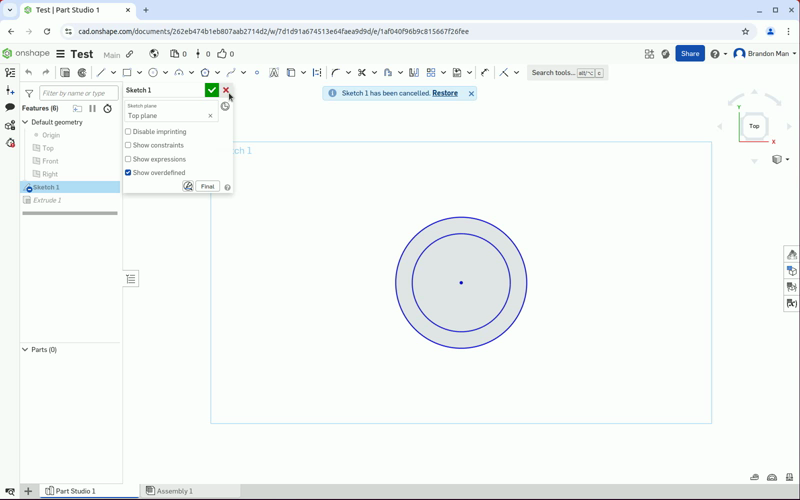
click(229, 92)
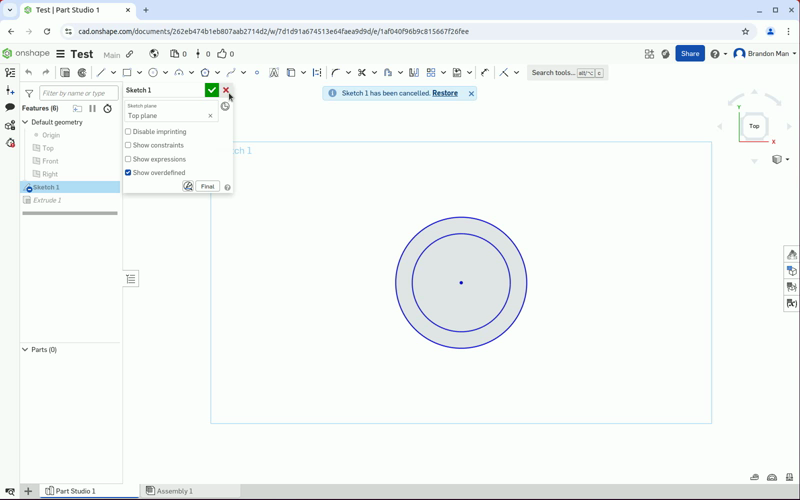
key(shift+s)
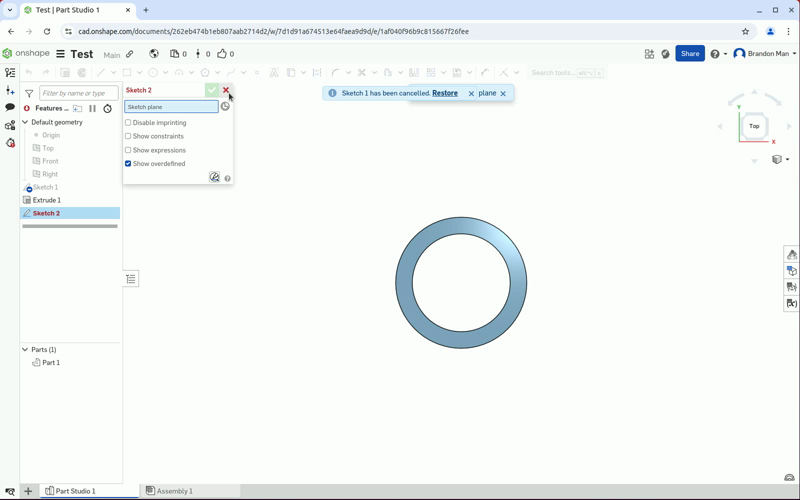
mouse_move(73, 150)
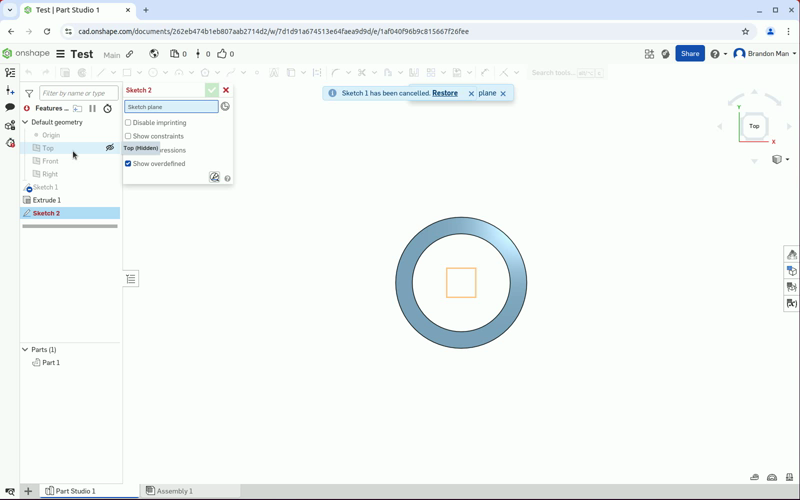
click(73, 150)
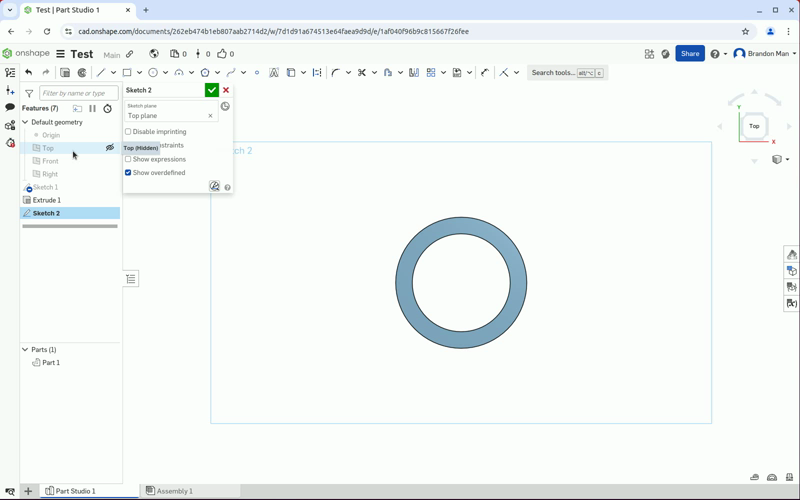
mouse_move(73, 352)
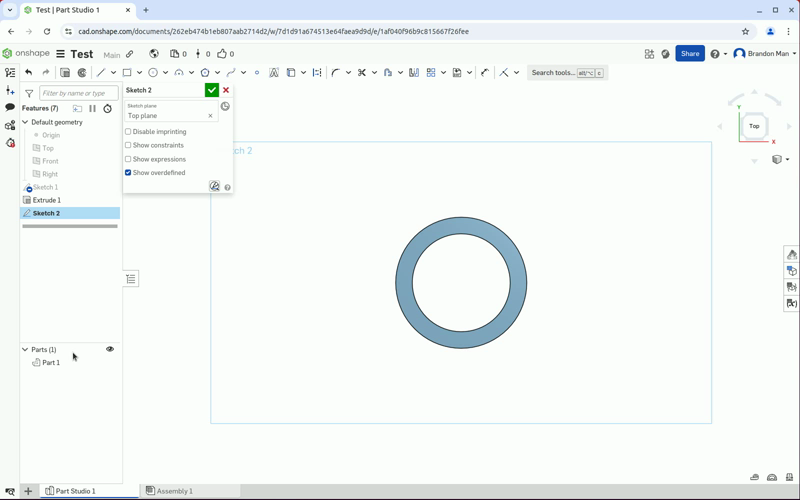
key(y)
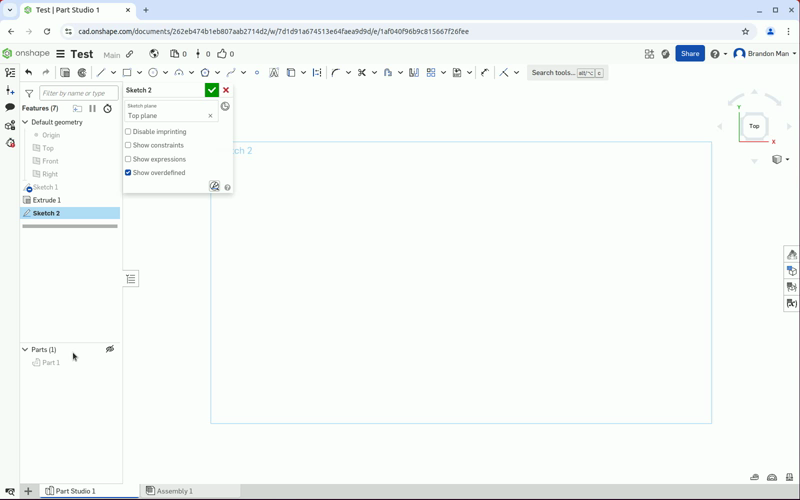
key(c)
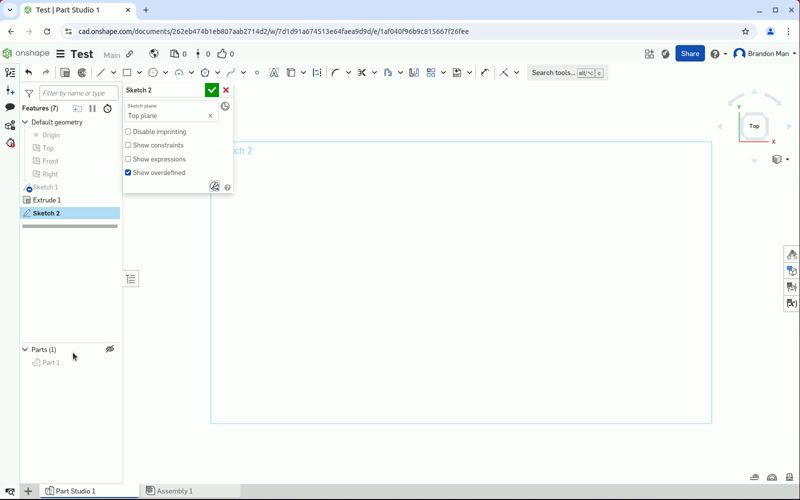
key_down(shift)
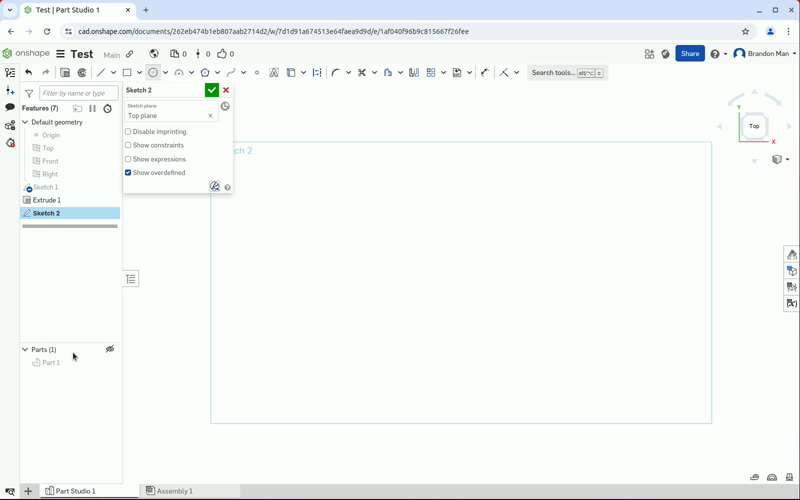
mouse_move(460, 282)
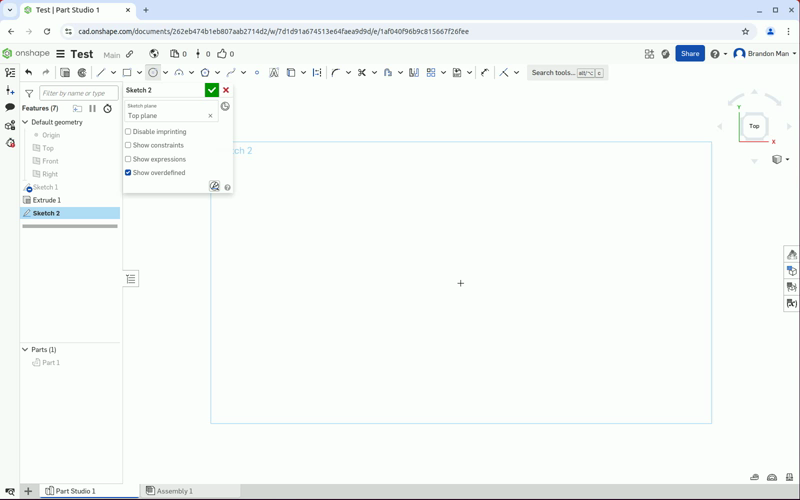
click(460, 282)
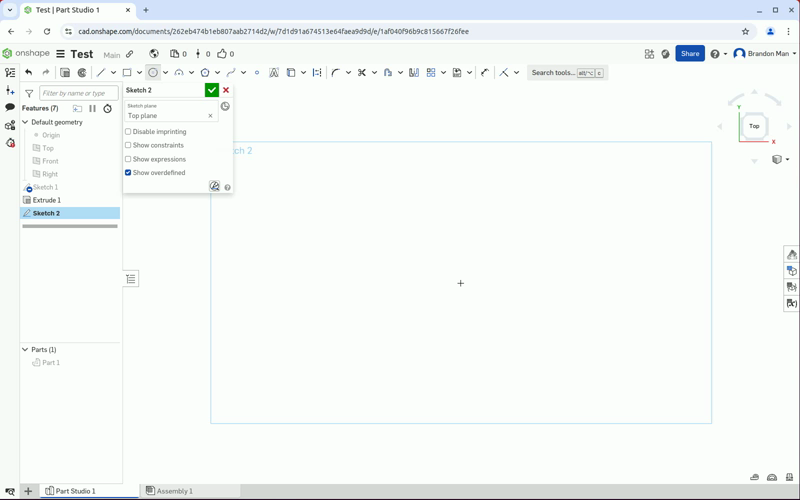
key_up(shift)
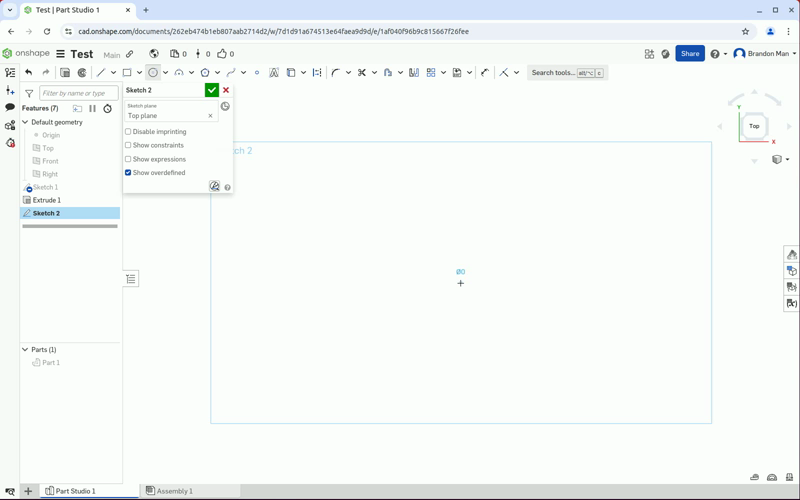
mouse_move(510, 282)
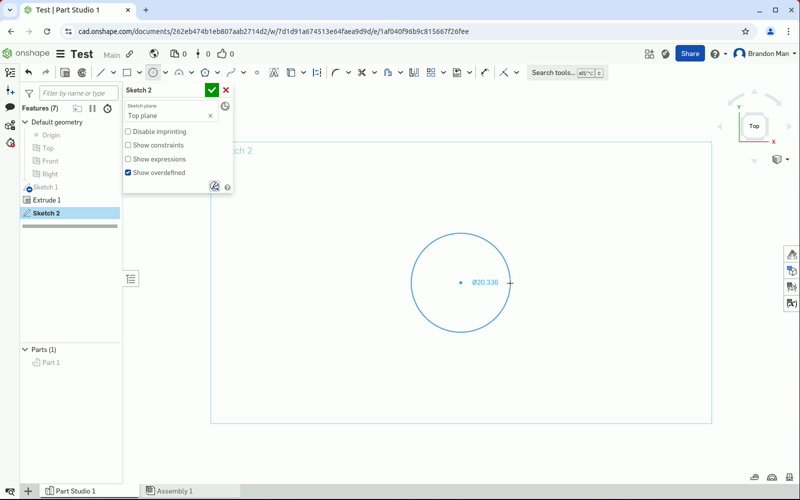
click(510, 282)
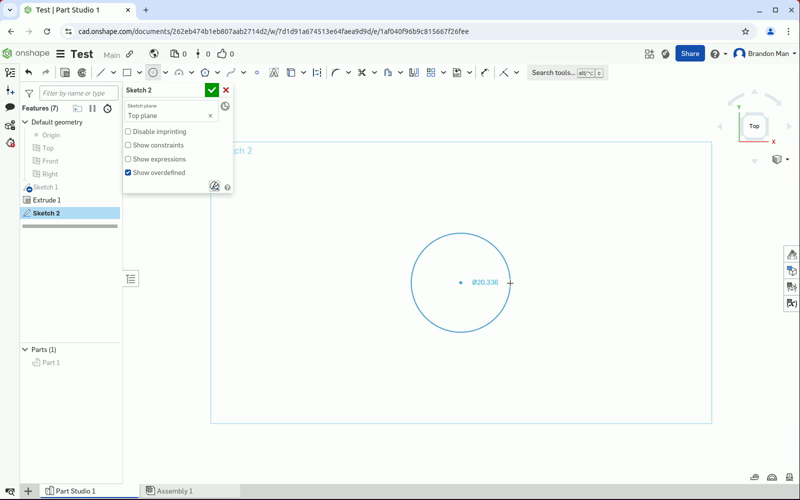
key(esc)
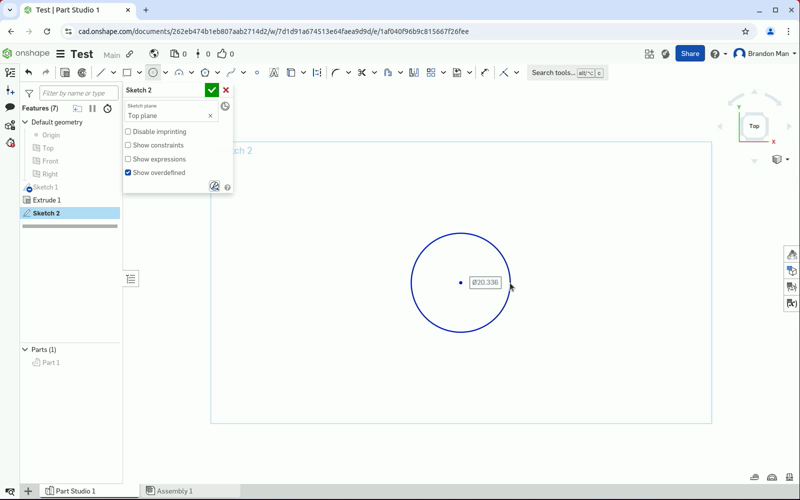
key(c)
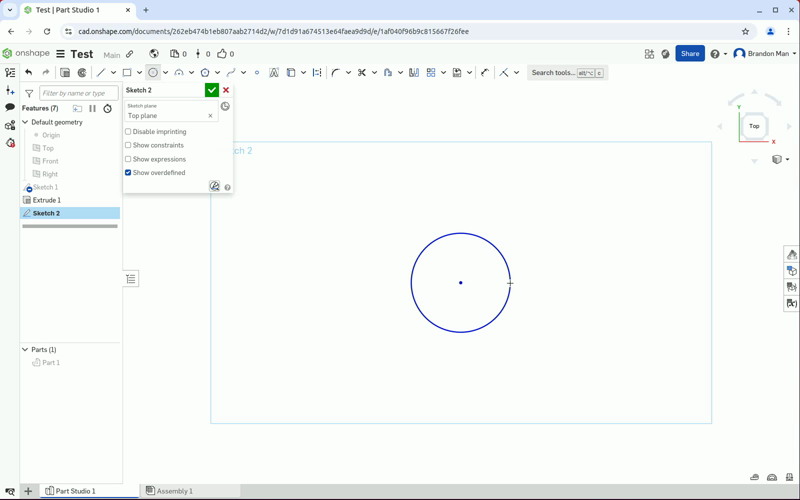
key_down(shift)
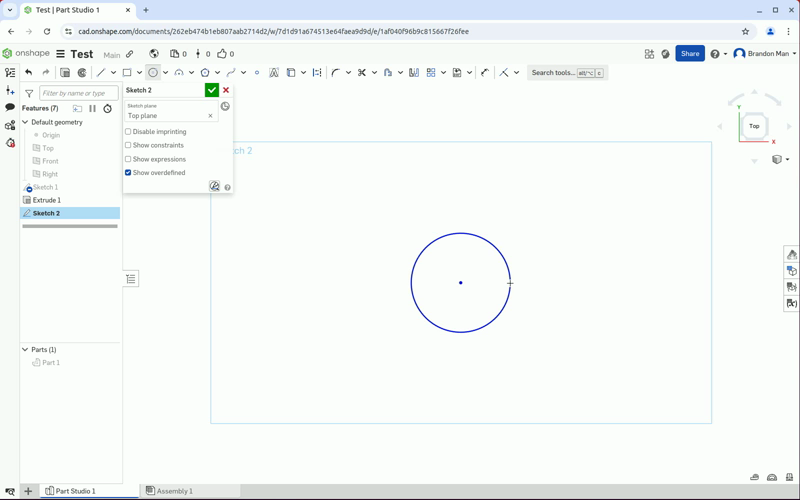
mouse_move(460, 282)
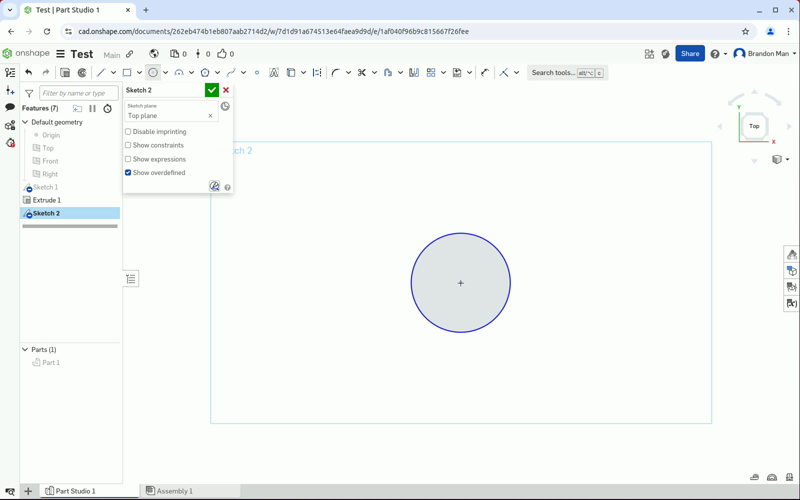
click(460, 282)
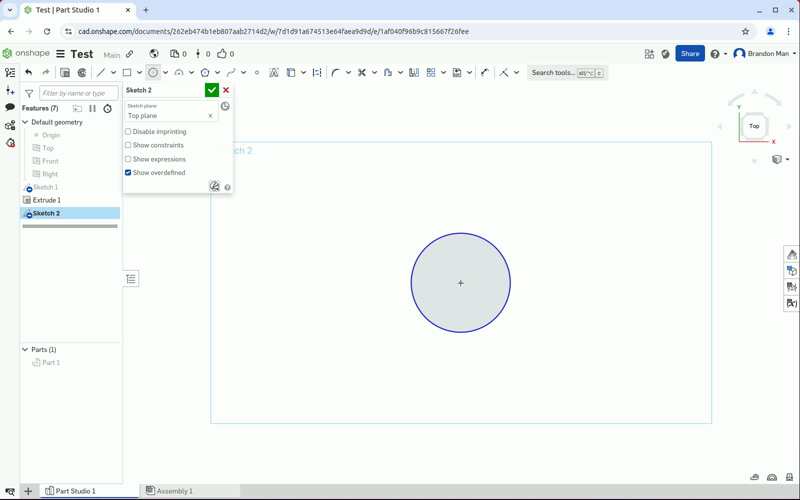
key_up(shift)
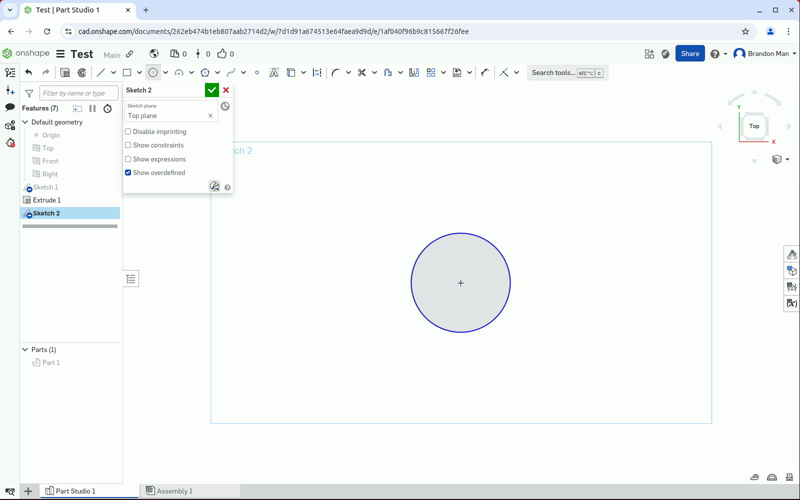
mouse_move(501, 282)
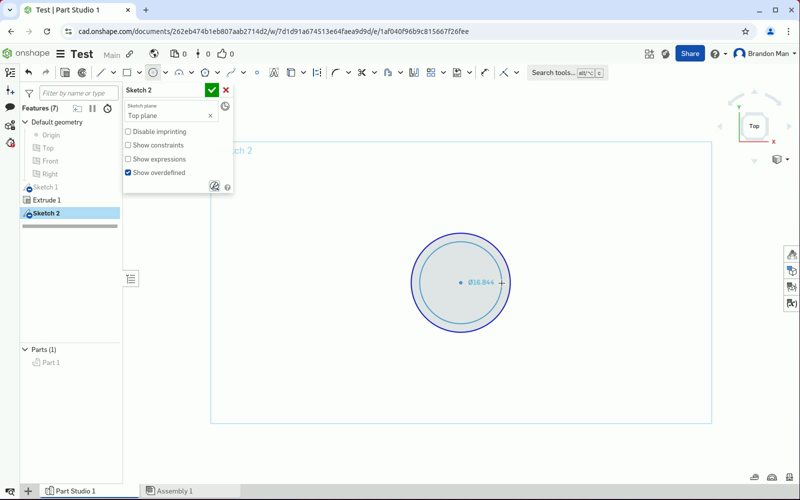
click(501, 282)
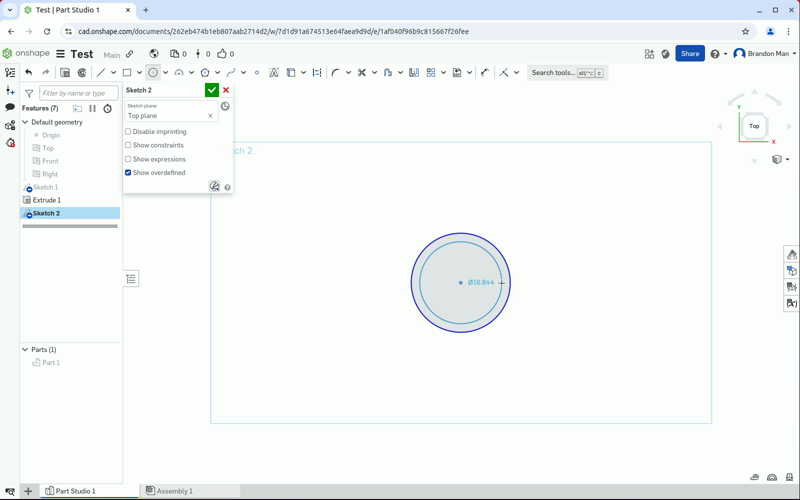
key(esc)
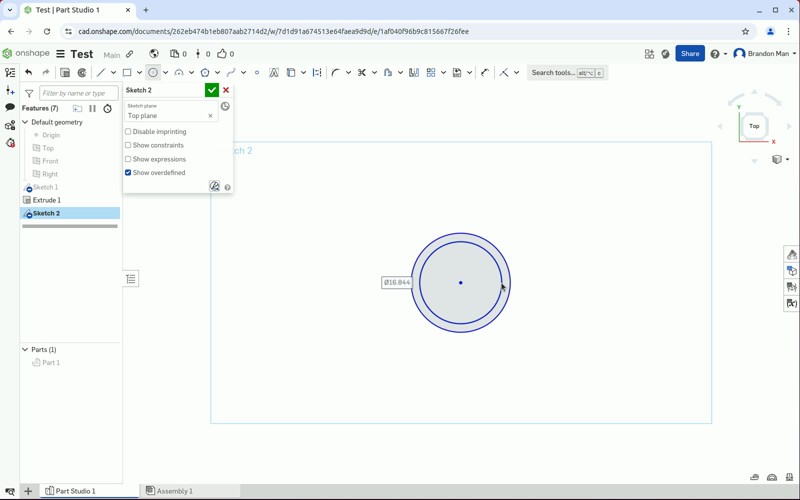
mouse_move(416, 293)
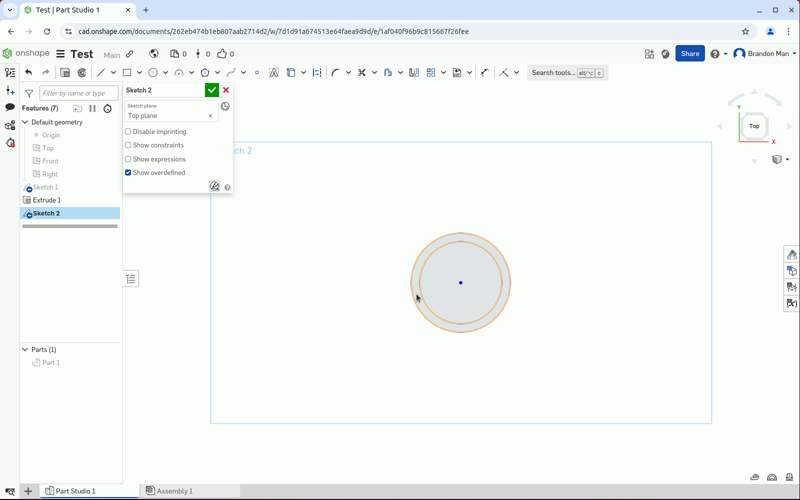
click(416, 293)
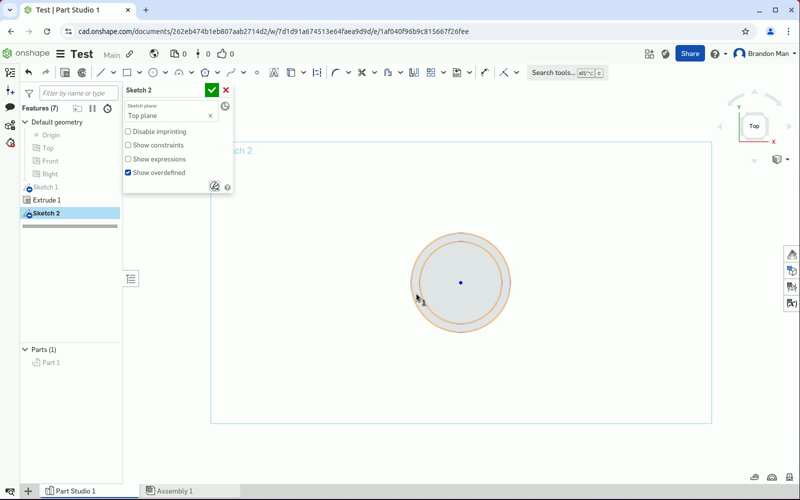
mouse_move(73, 352)
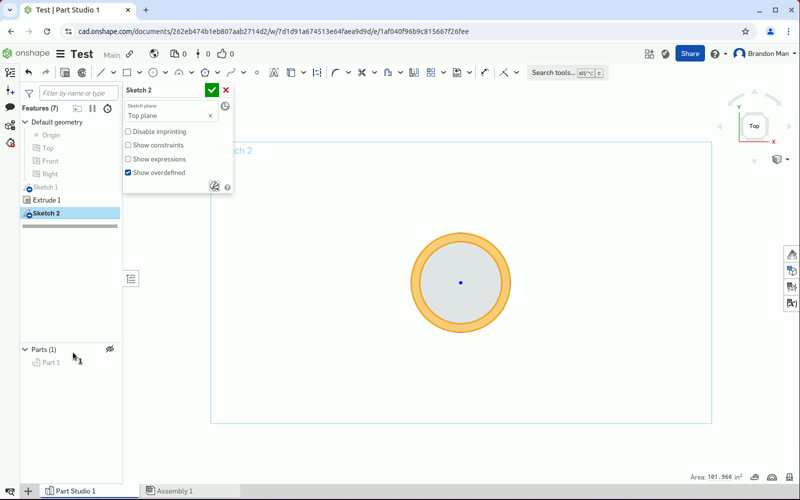
key(shift+y)
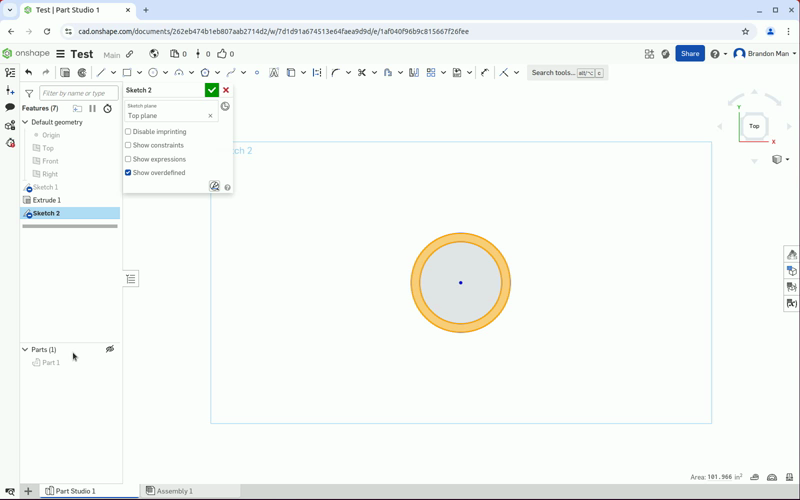
key(shift+e)
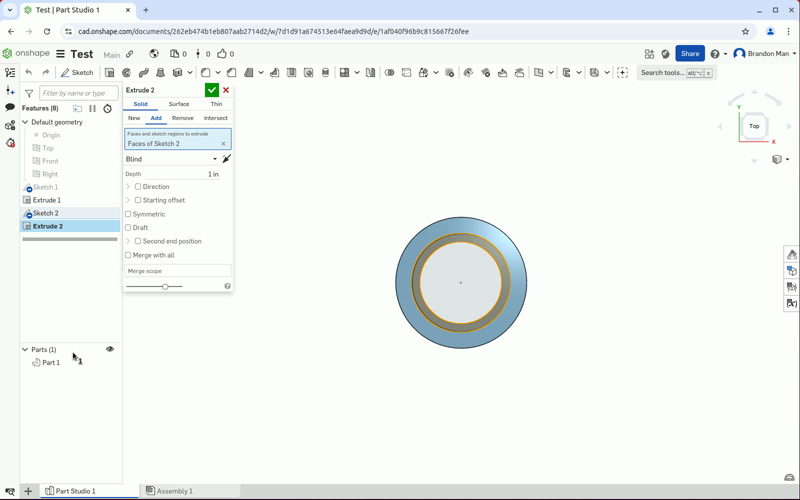
mouse_move(143, 106)
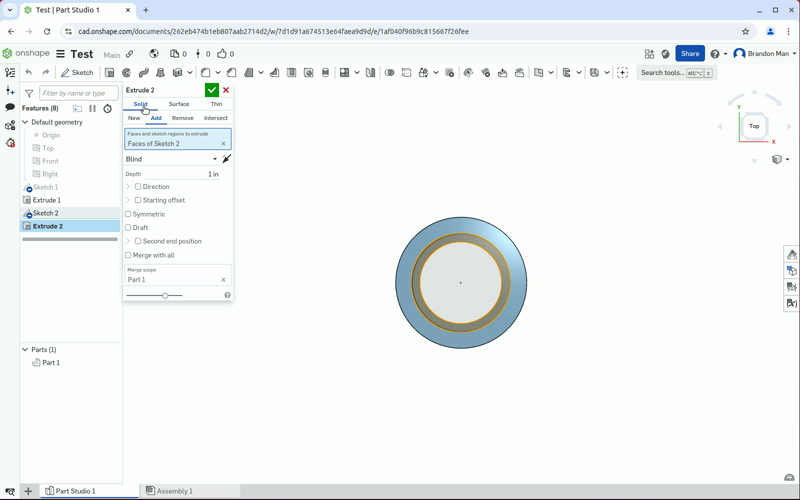
click(143, 106)
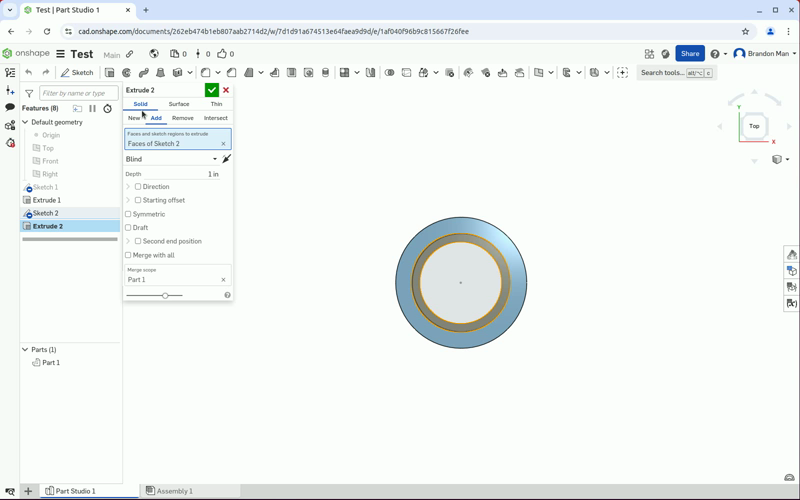
mouse_move(137, 120)
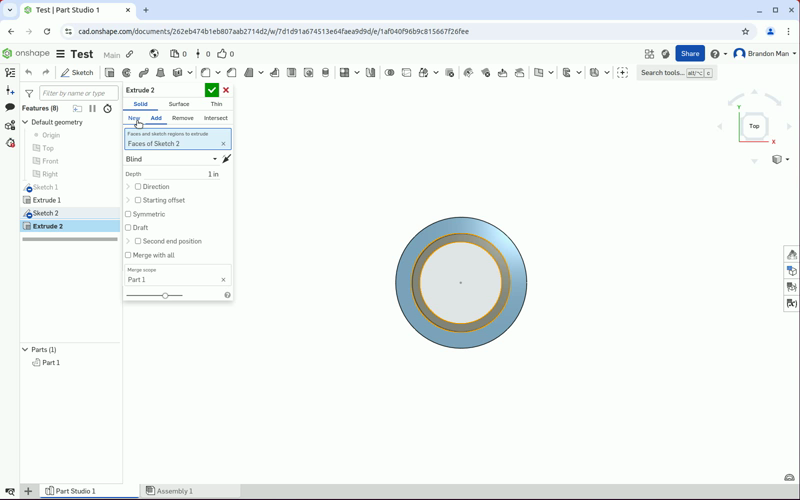
click(137, 120)
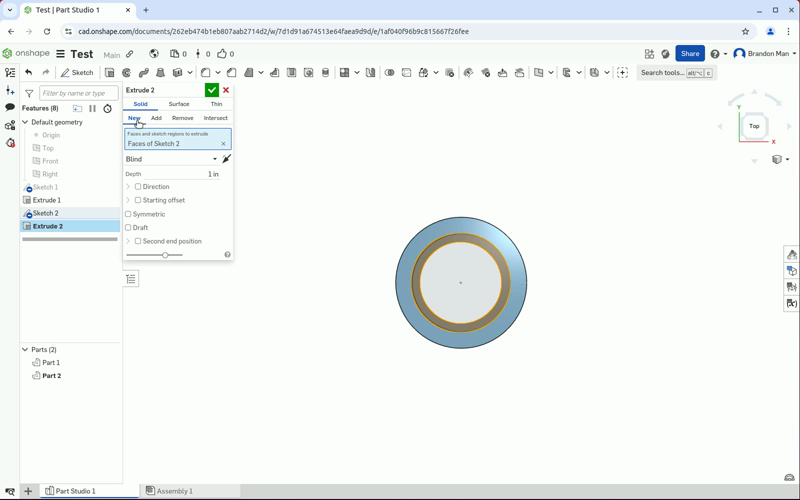
key(tab, 4)
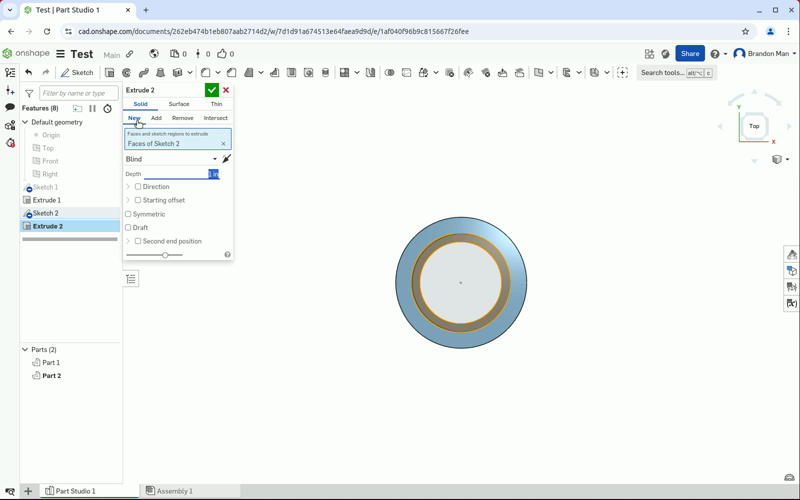
text(23.108)
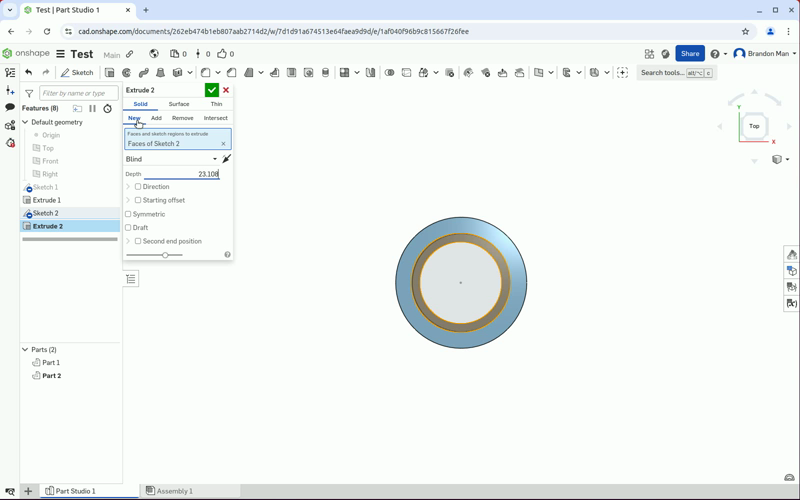
key(enter)
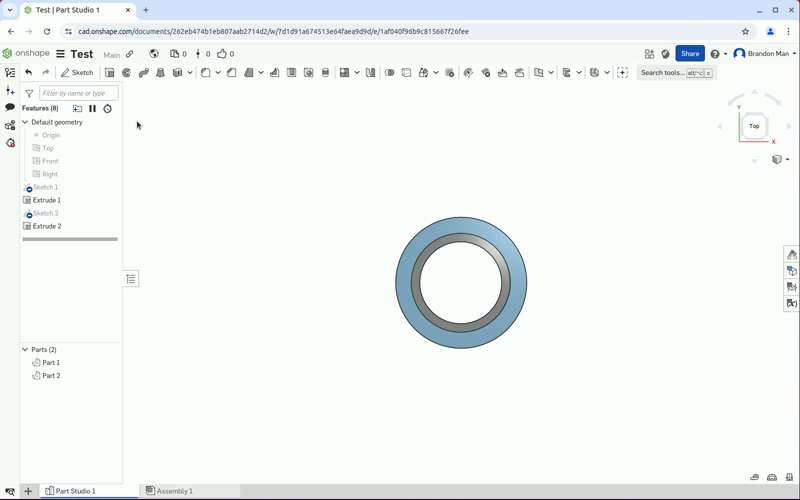
key(shift+h)
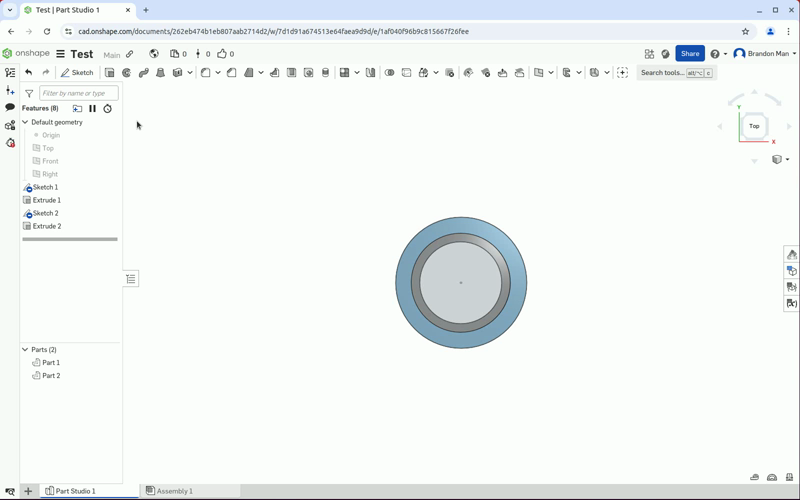
key(shift+h)
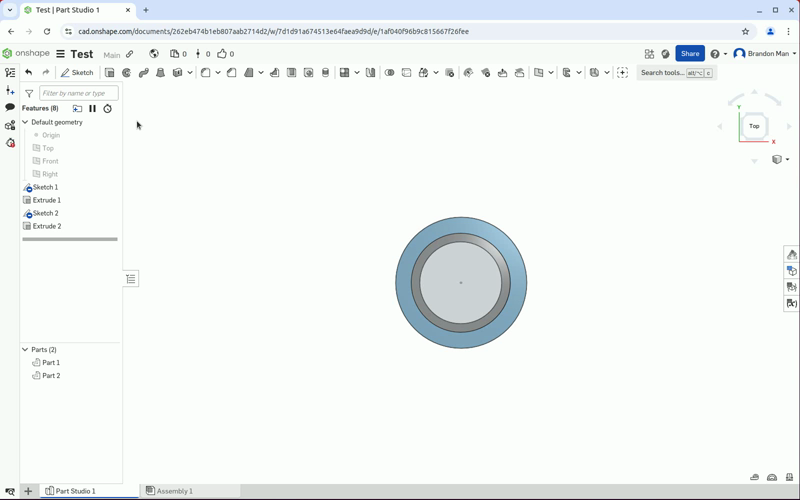
key(shift+7)
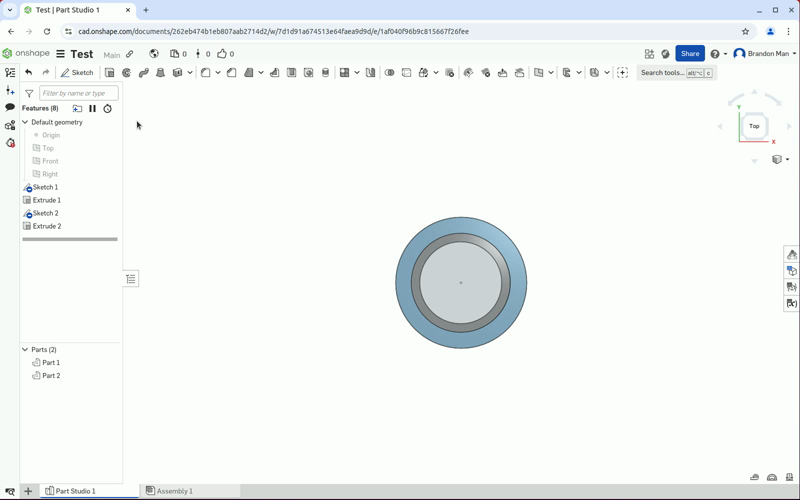
key(up, 3)
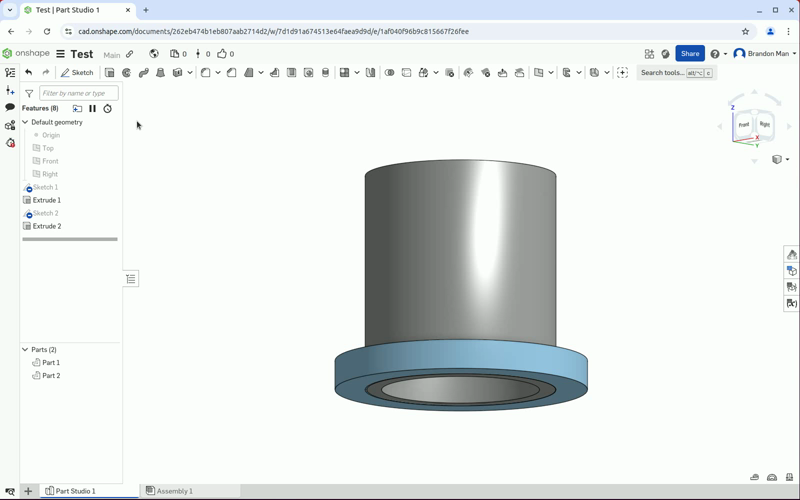
key(left, 3)
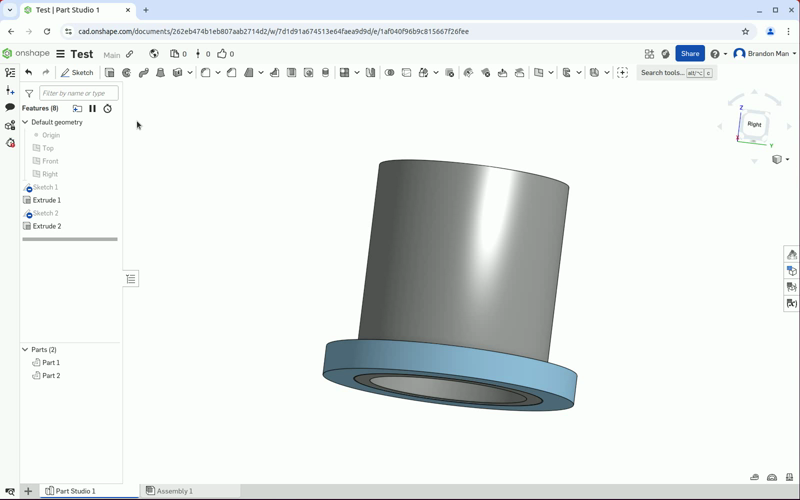
key(right, 3)
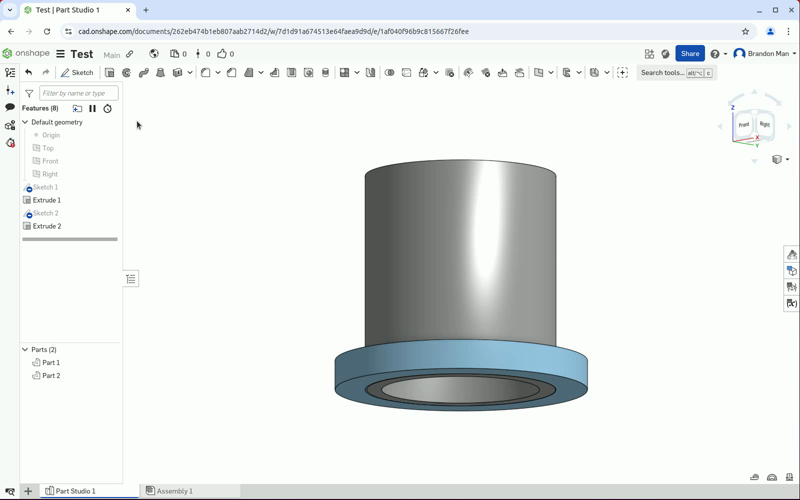
key(down, 3)
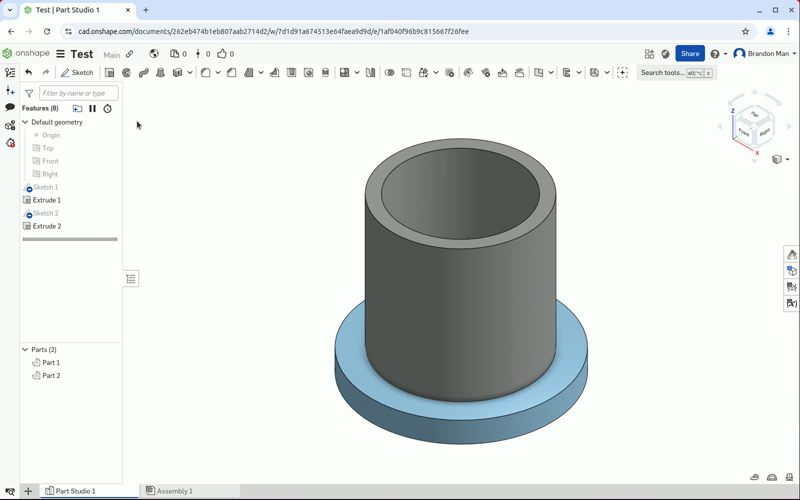
mouse_move(73, 189)
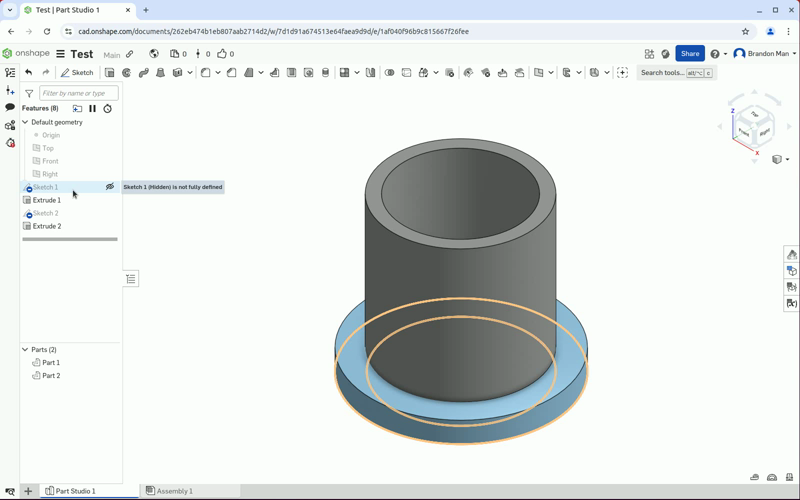
click(73, 189)